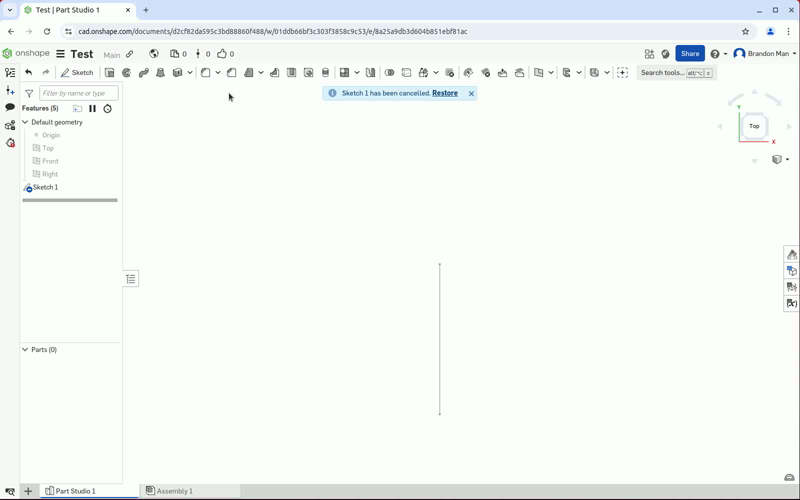
key(shift+h)
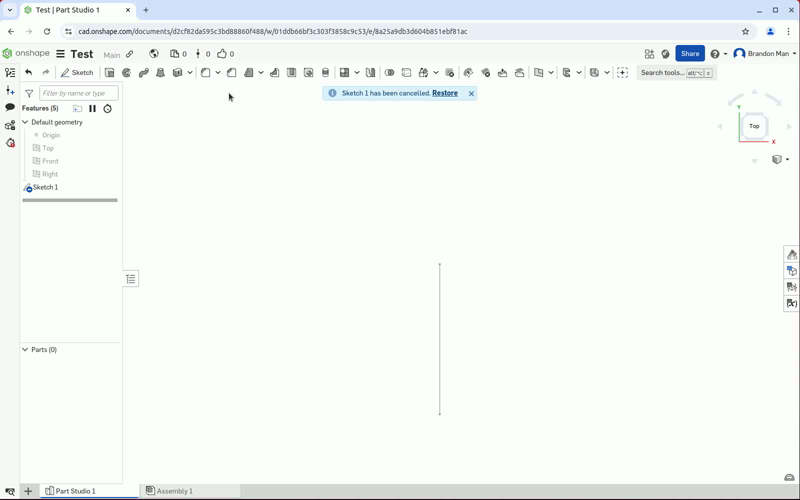
key(shift+s)
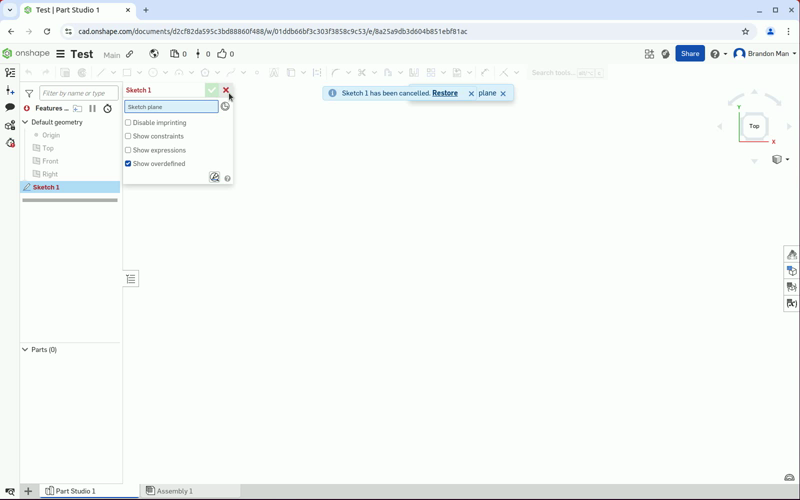
mouse_move(73, 150)
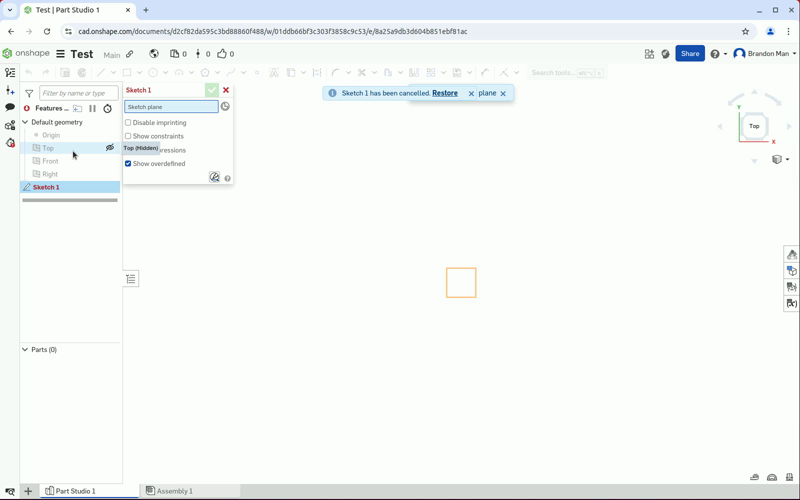
click(73, 150)
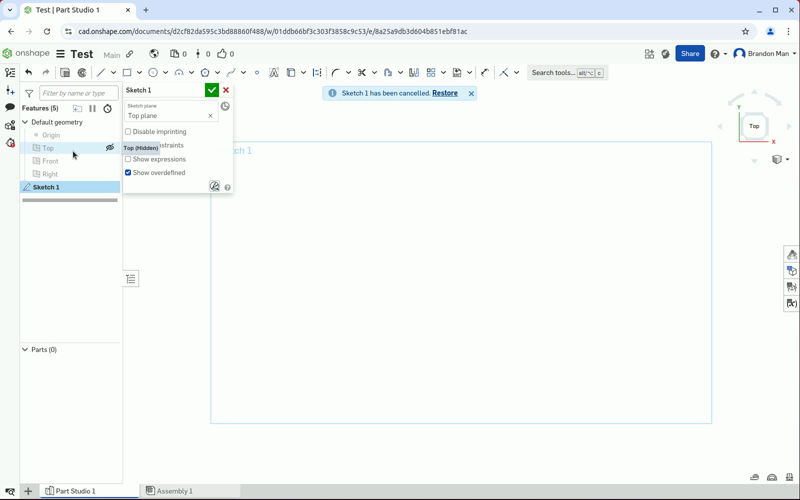
mouse_move(73, 352)
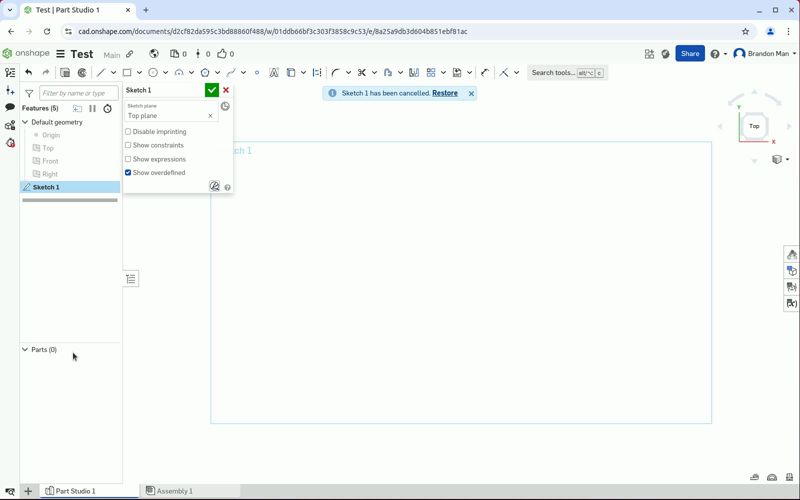
key(y)
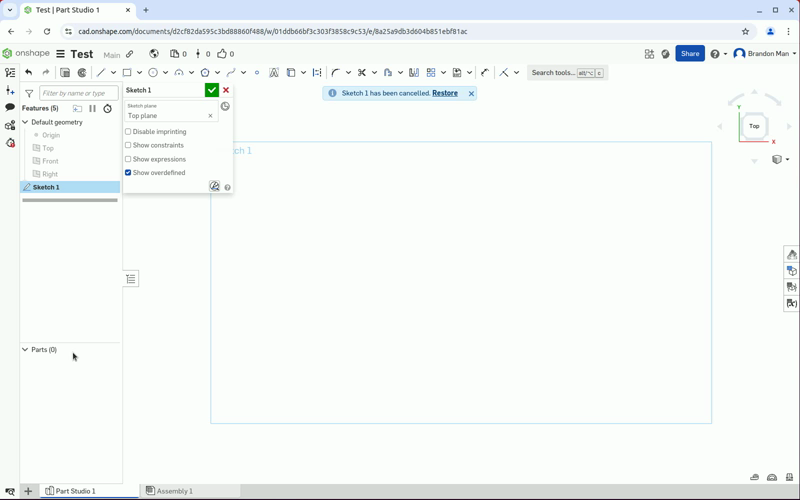
key(c)
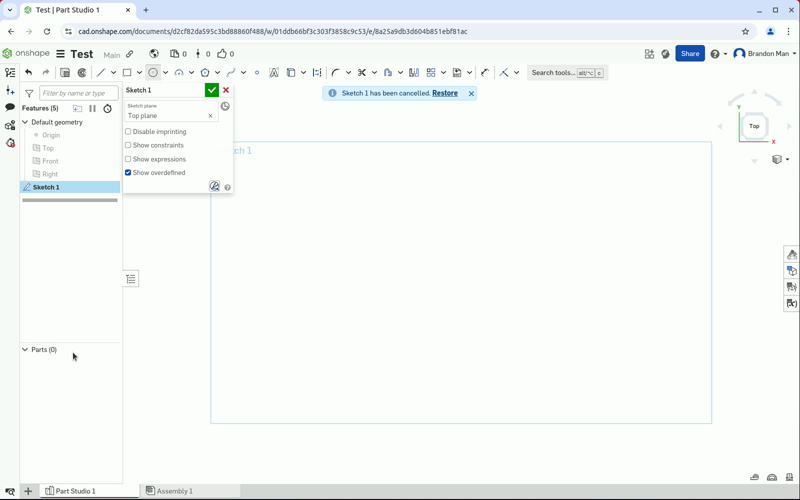
key_down(shift)
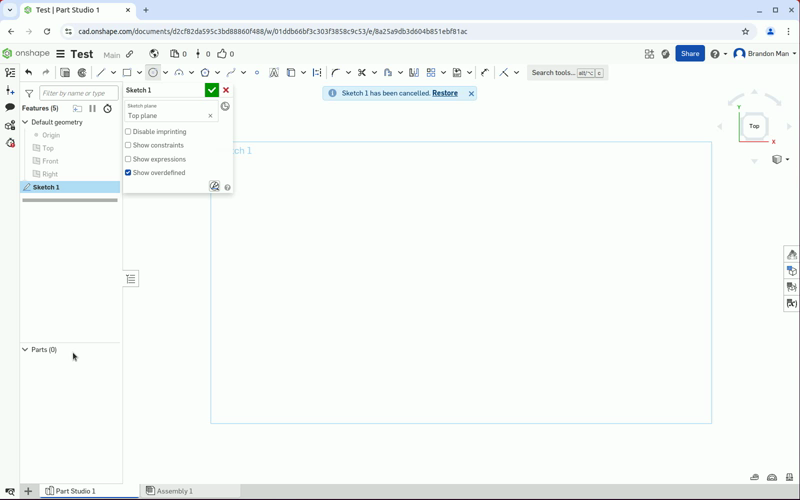
mouse_move(461, 282)
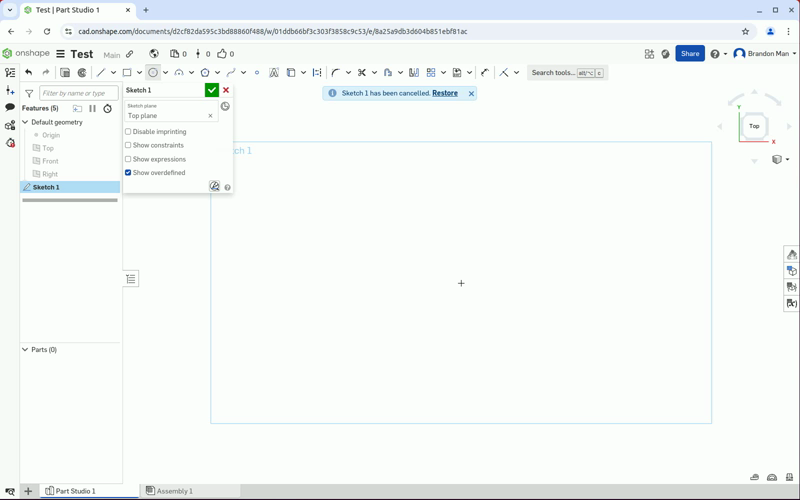
click(461, 282)
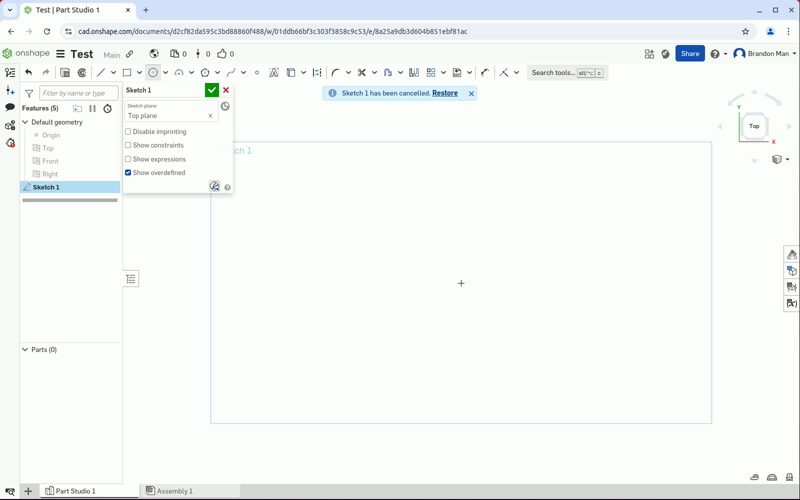
key_up(shift)
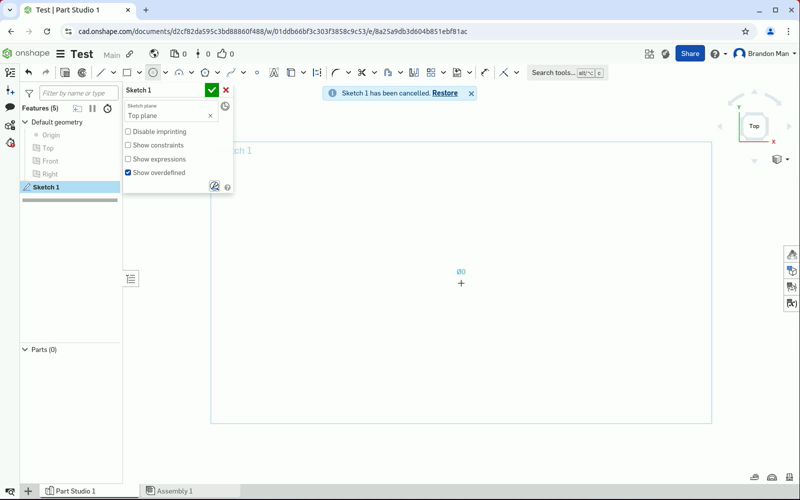
mouse_move(568, 282)
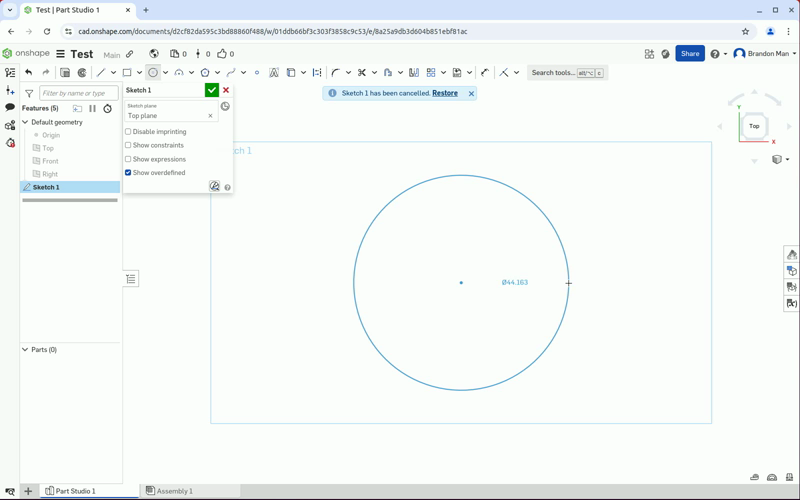
click(568, 282)
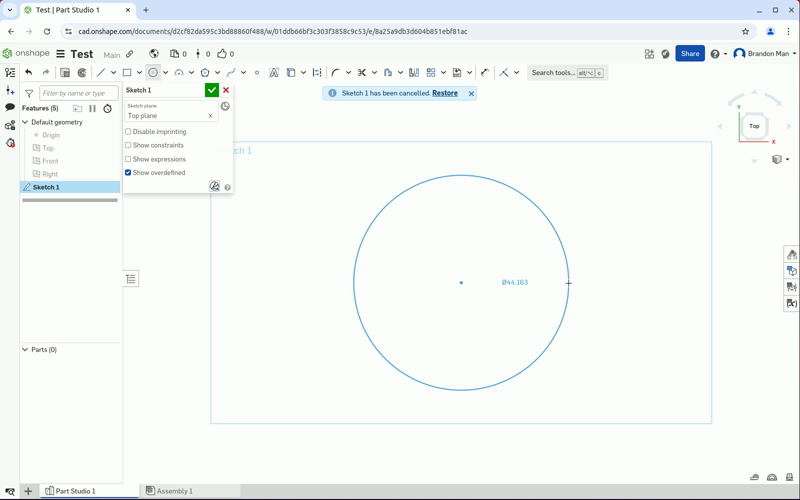
key(esc)
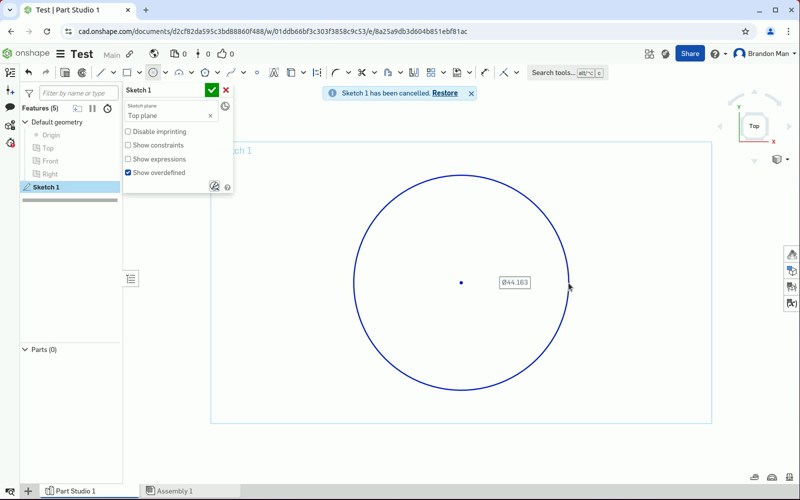
mouse_move(479, 346)
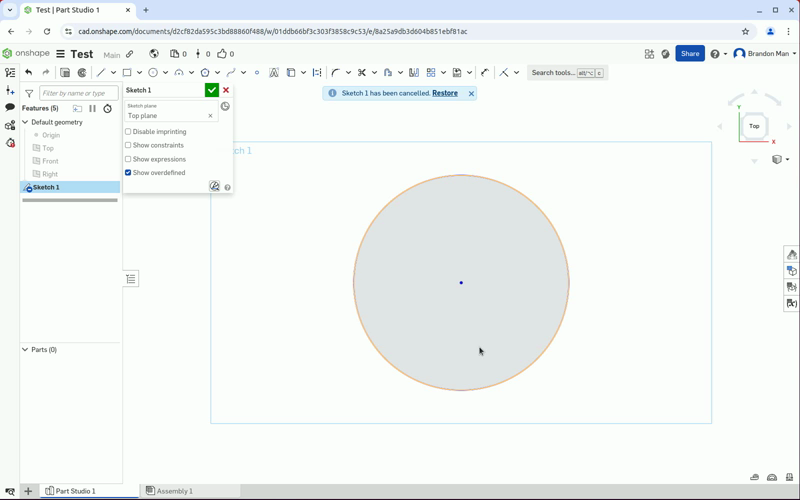
click(479, 346)
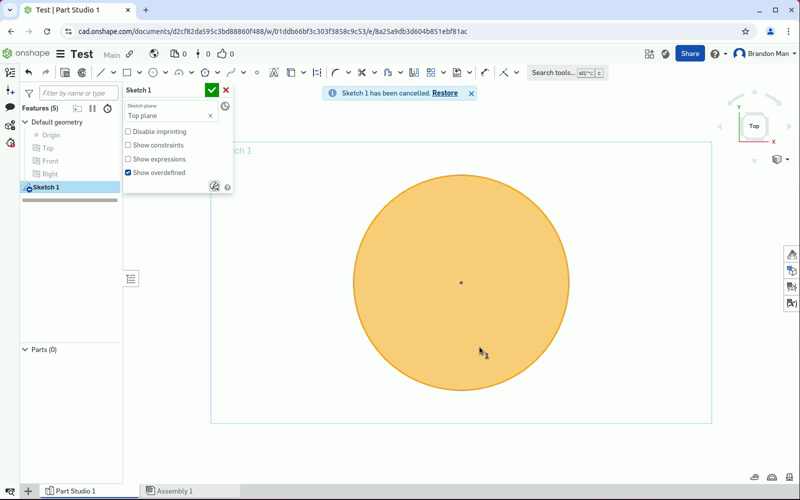
mouse_move(73, 352)
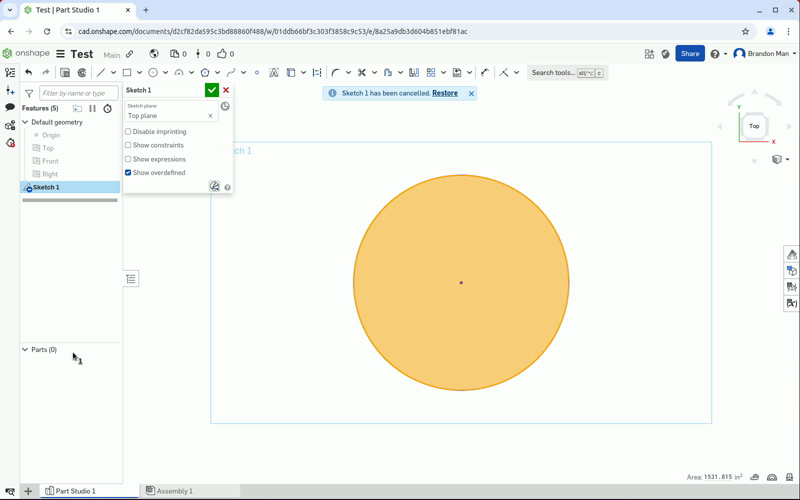
key(shift+y)
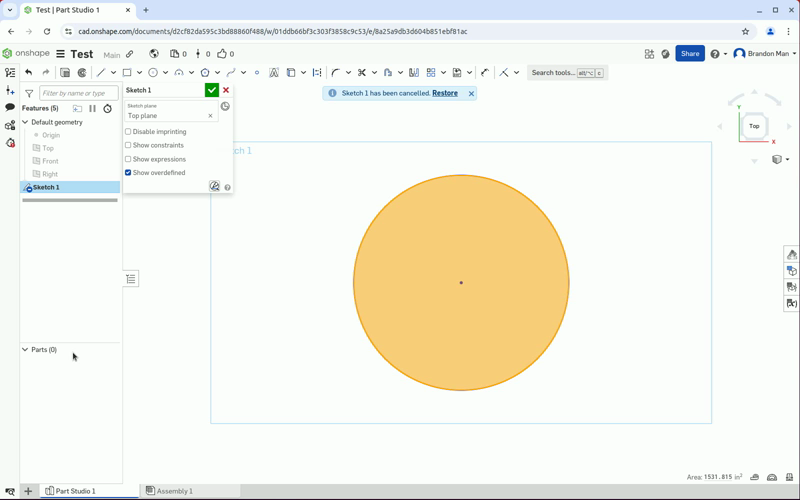
key(shift+e)
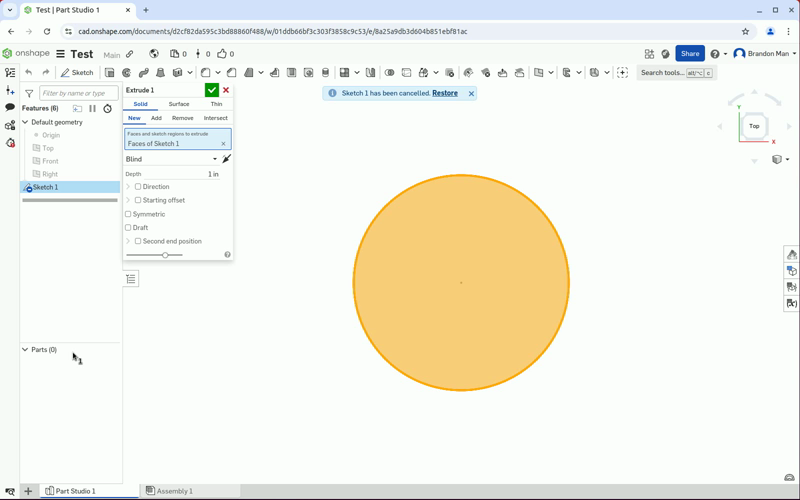
mouse_move(143, 106)
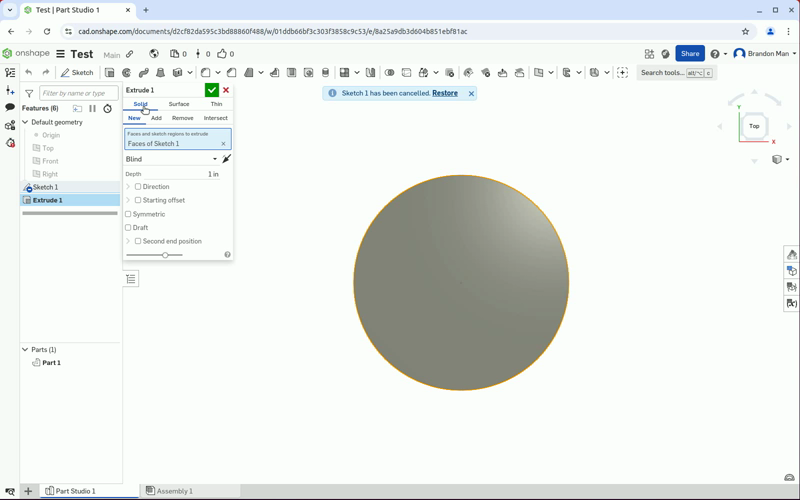
click(143, 106)
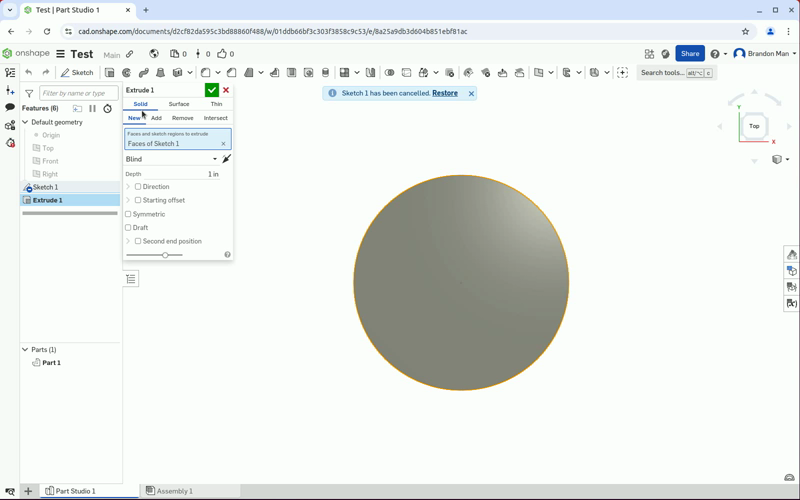
mouse_move(137, 120)
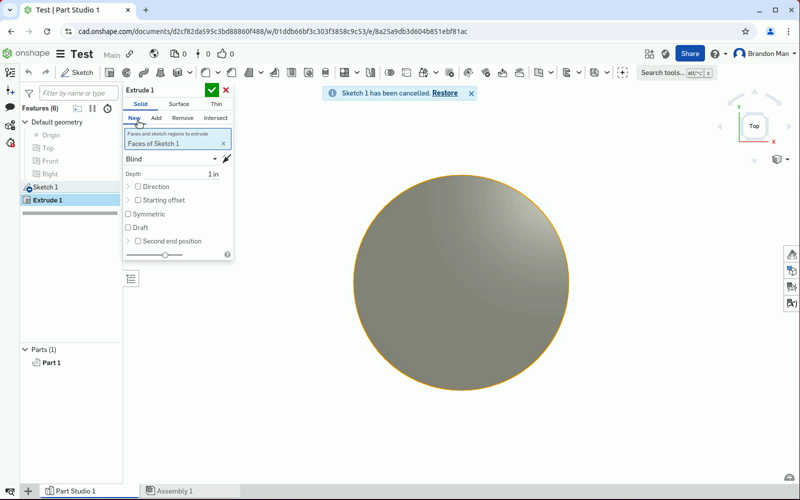
click(137, 120)
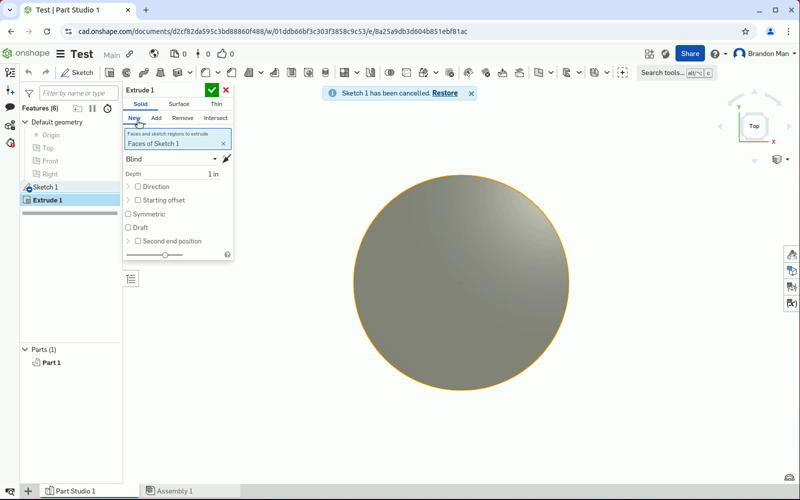
key(tab, 4)
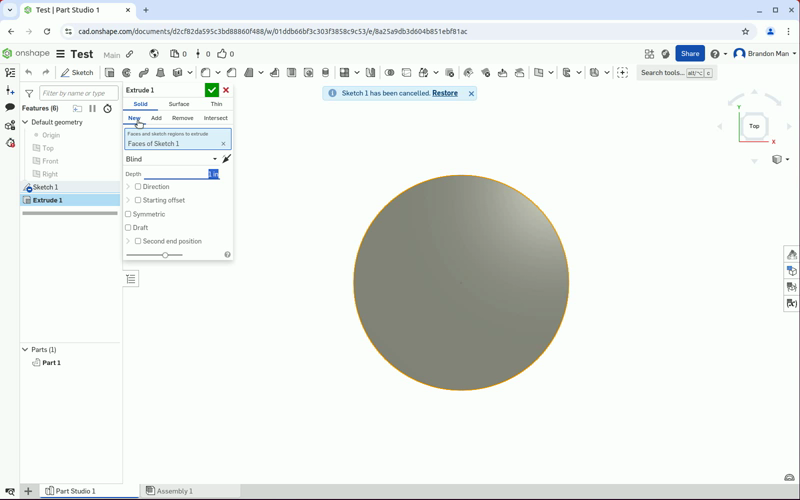
text(6.258)
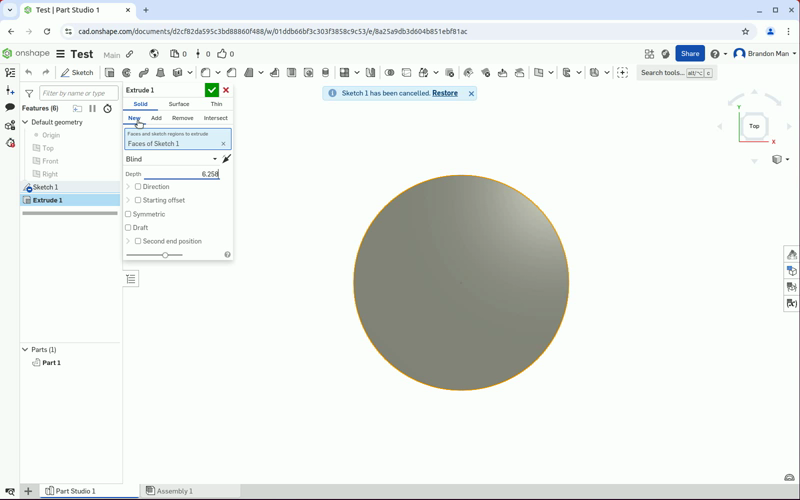
key(tab, 3)
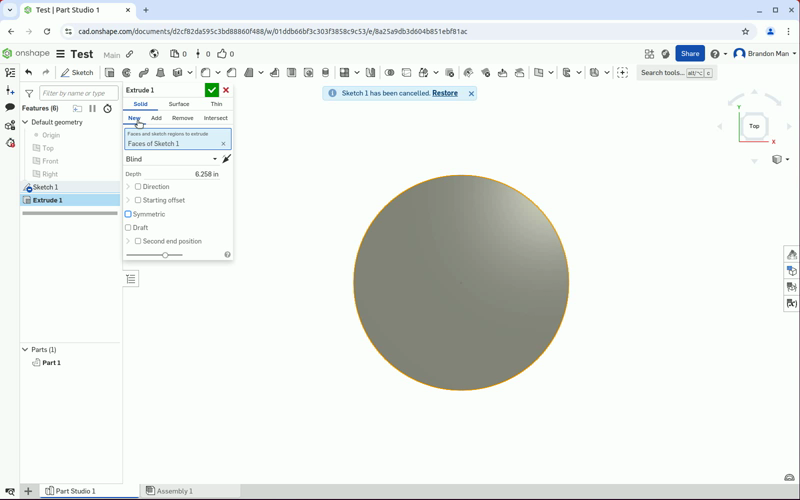
key(space)
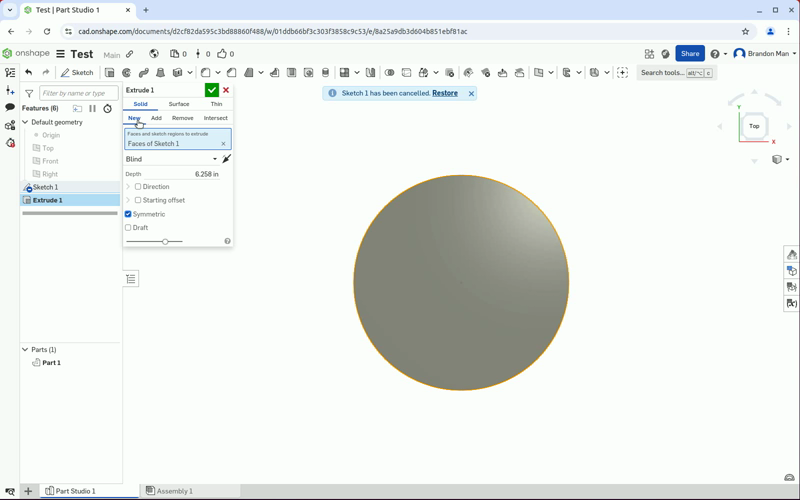
key(enter)
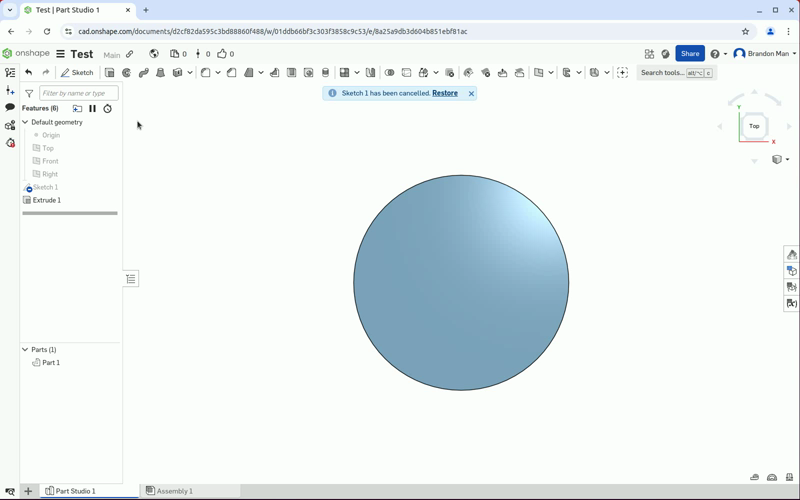
key(shift+h)
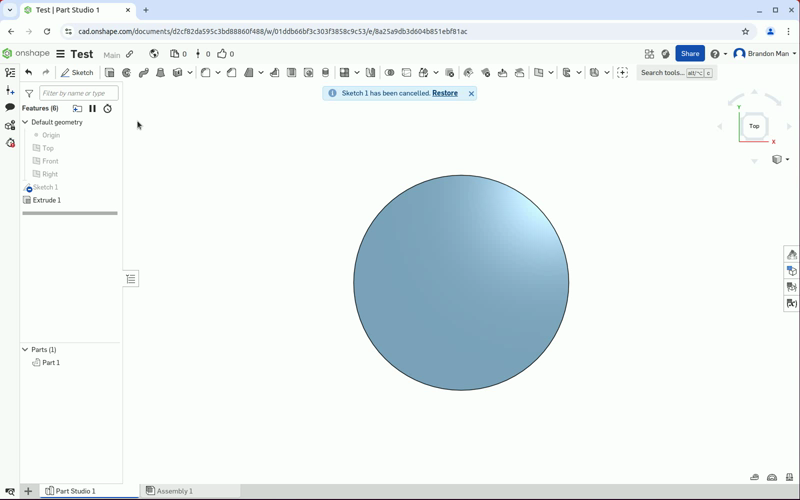
key(shift+h)
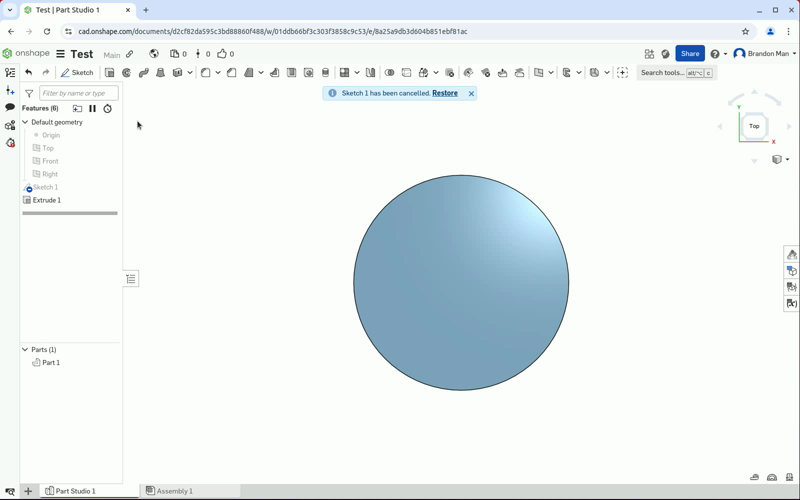
mouse_move(73, 189)
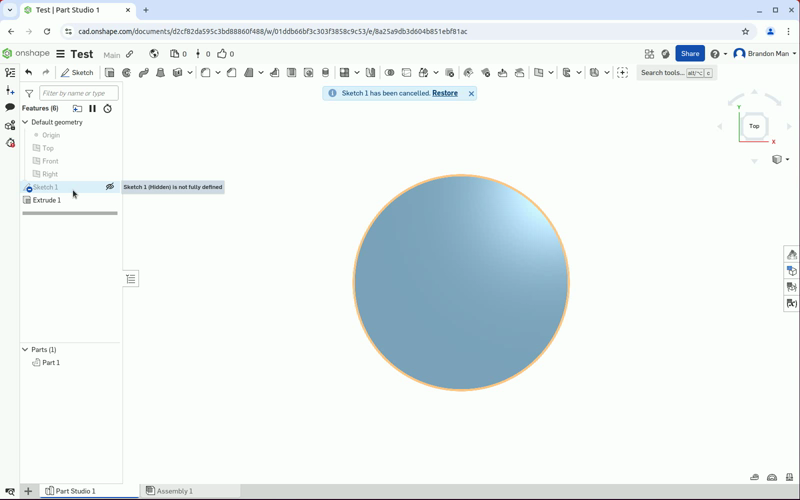
click(73, 189)
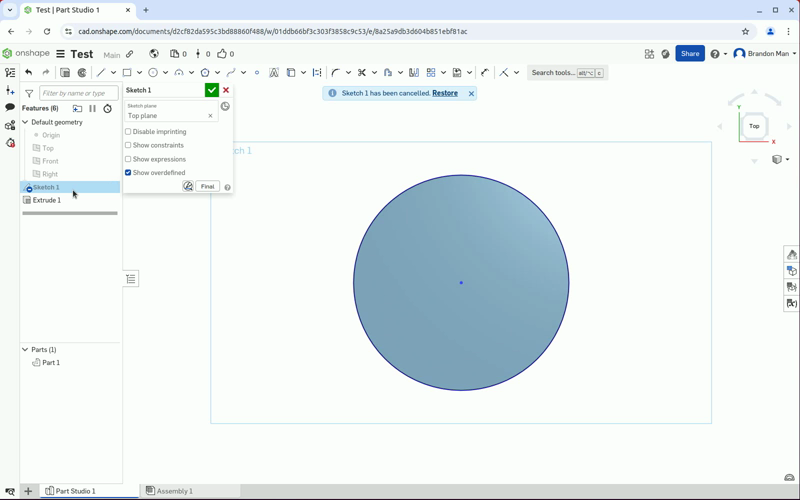
mouse_move(229, 92)
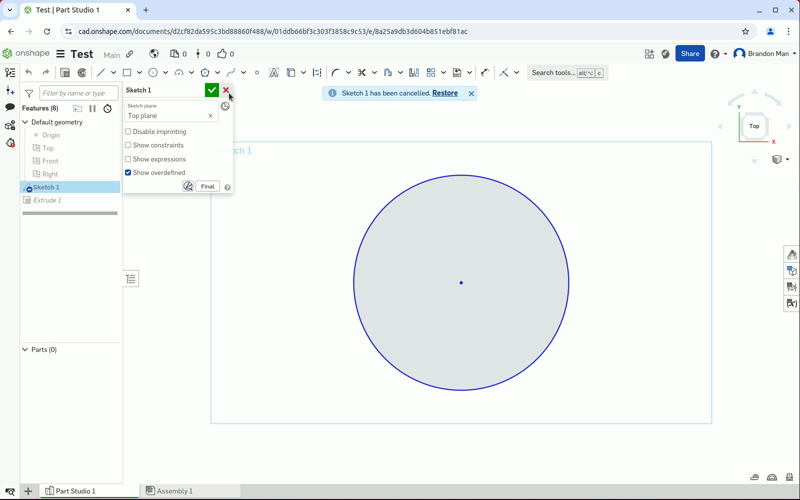
click(229, 92)
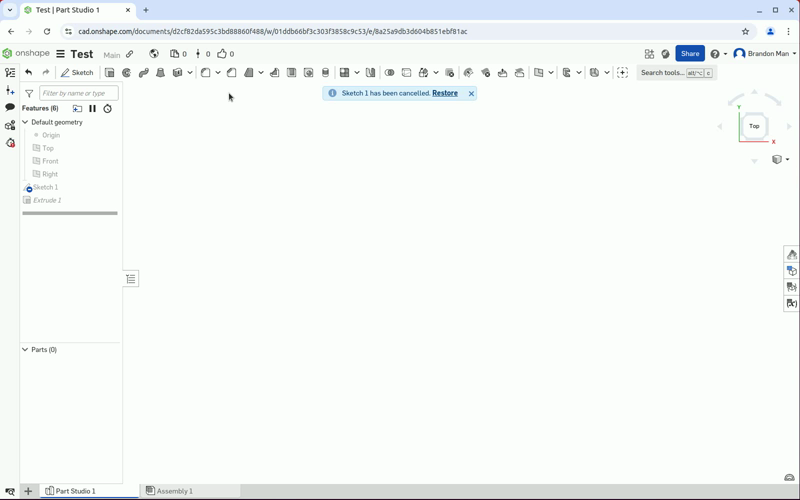
mouse_move(541, 75)
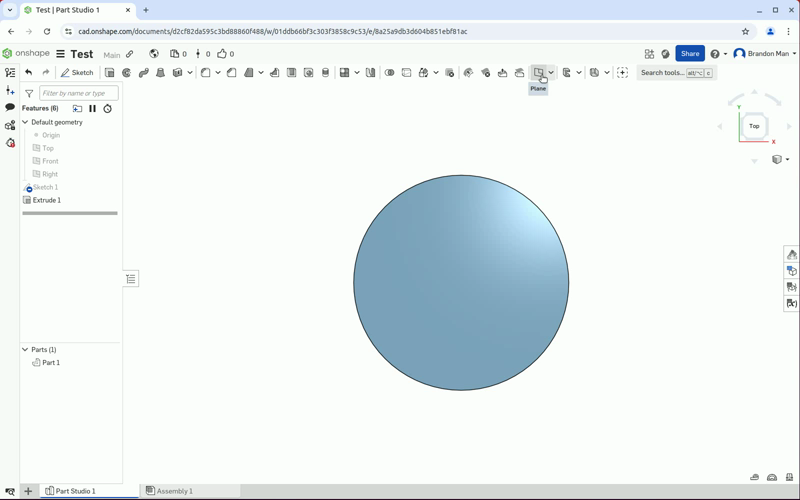
click(541, 75)
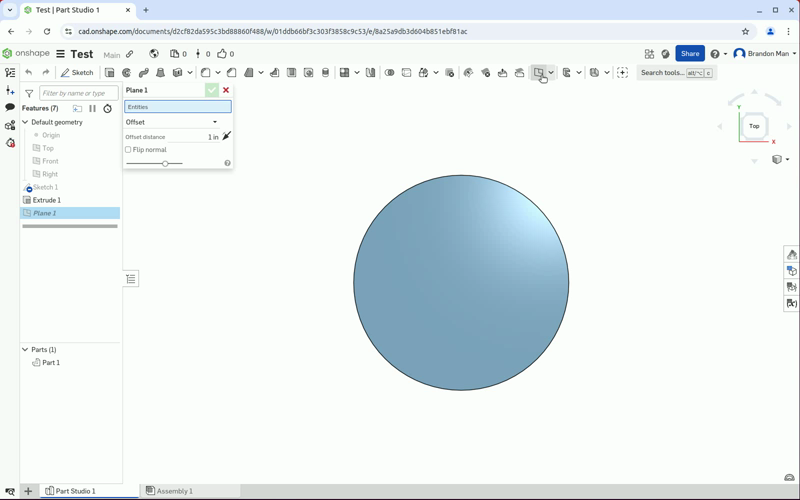
mouse_move(73, 150)
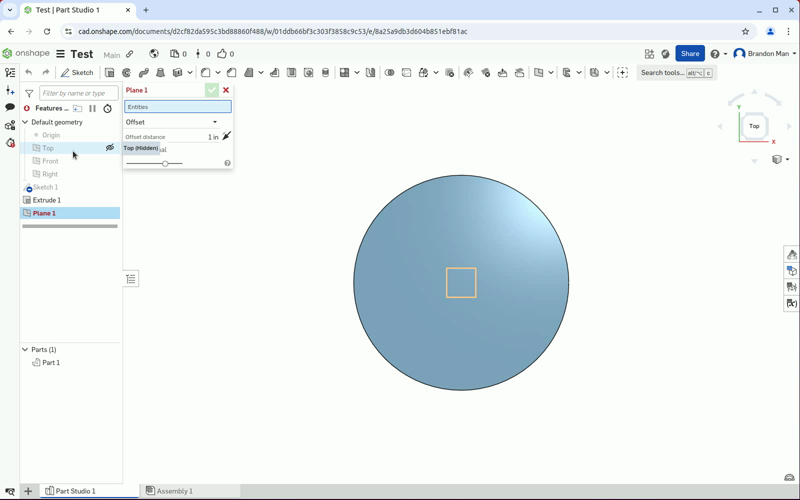
click(73, 150)
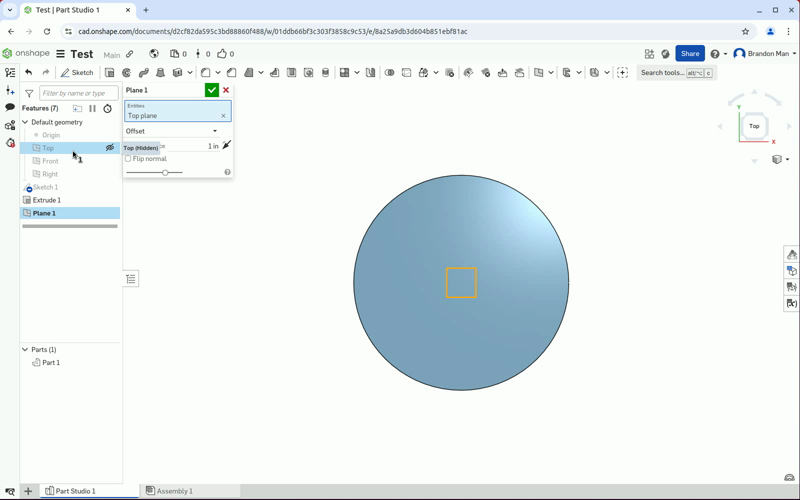
key(tab, 2)
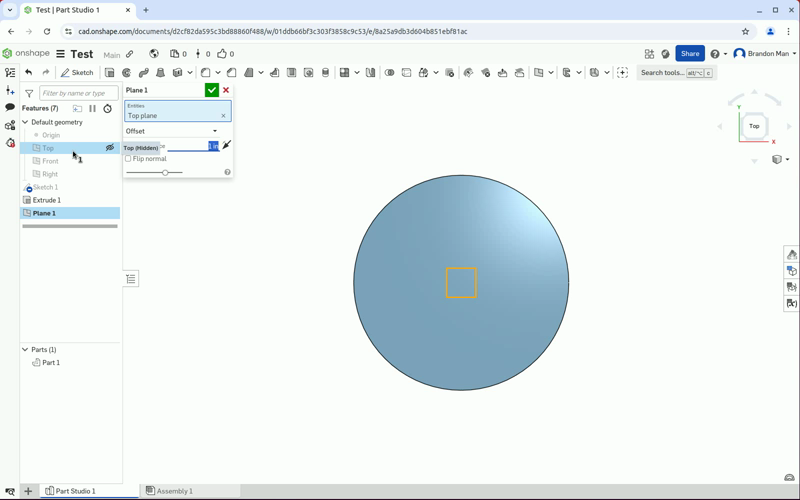
text(3.143)
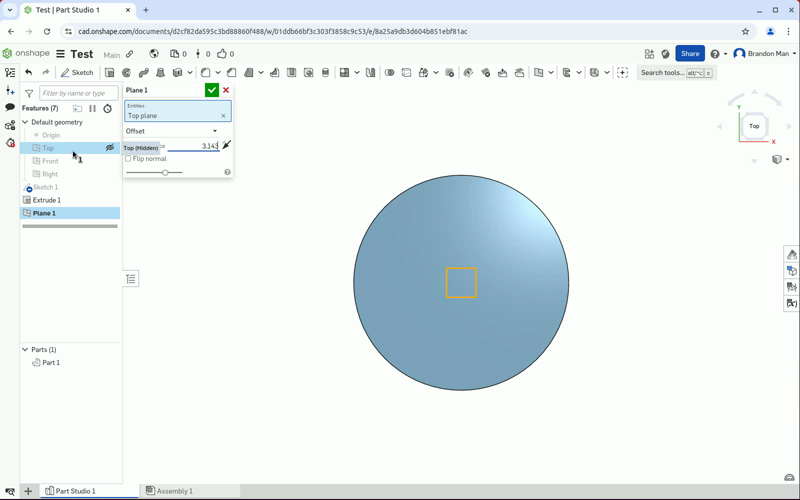
key(enter, 2)
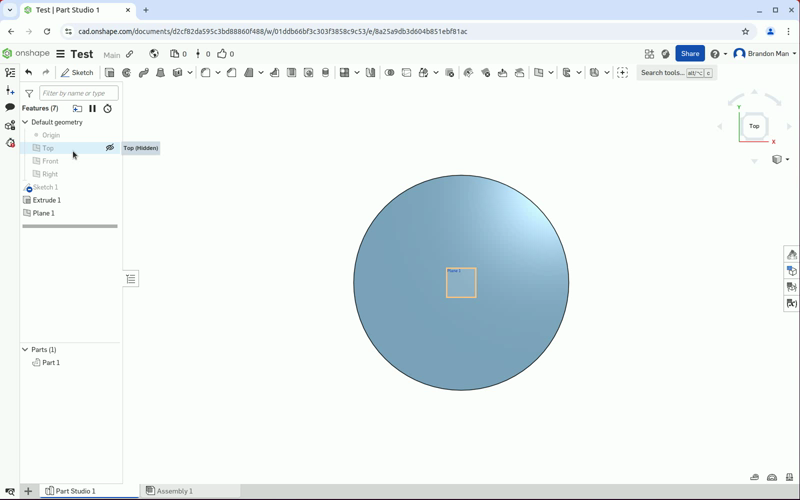
key(shift+s)
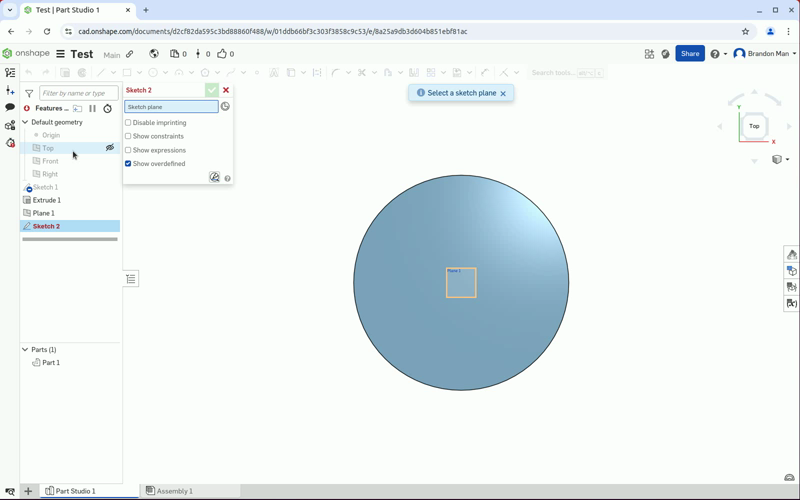
mouse_move(73, 215)
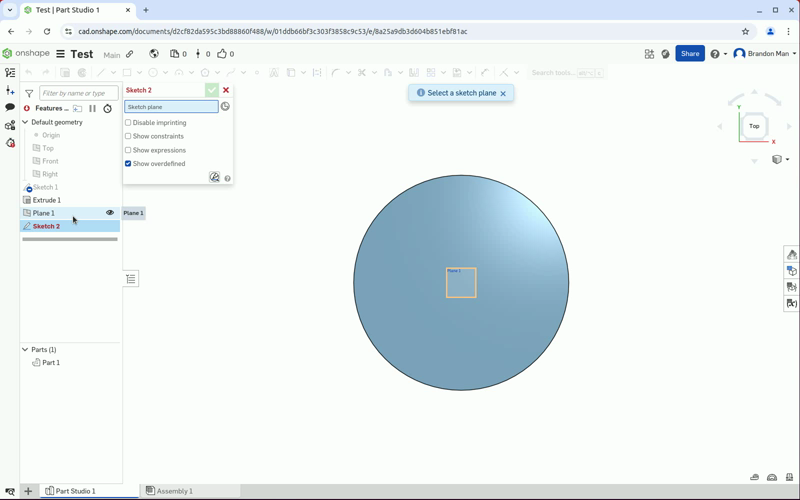
click(73, 215)
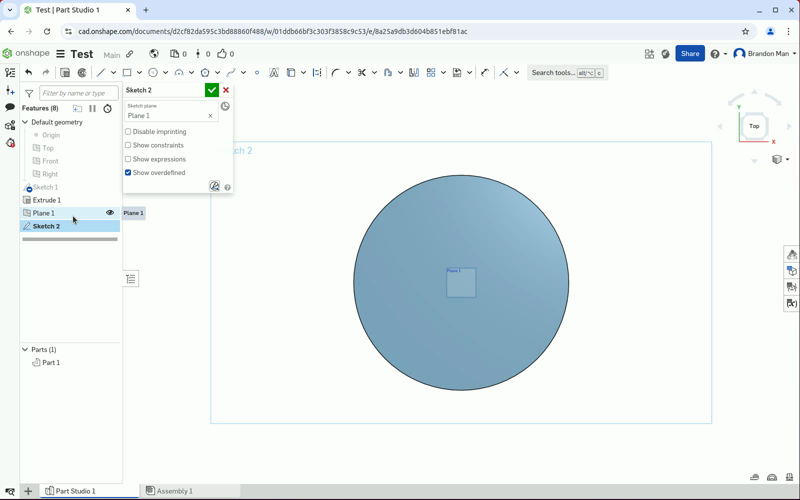
mouse_move(73, 352)
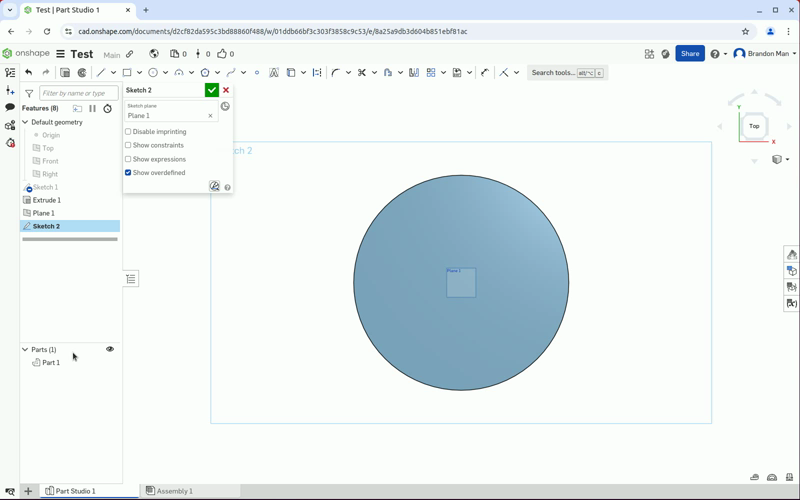
key(y)
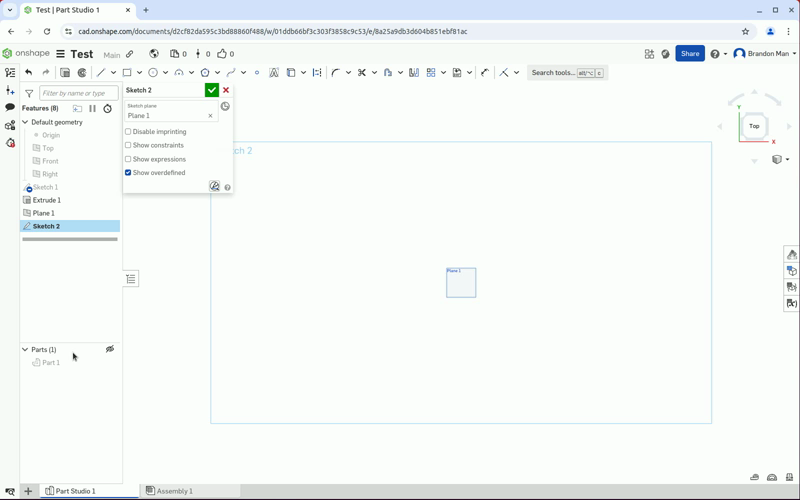
key(c)
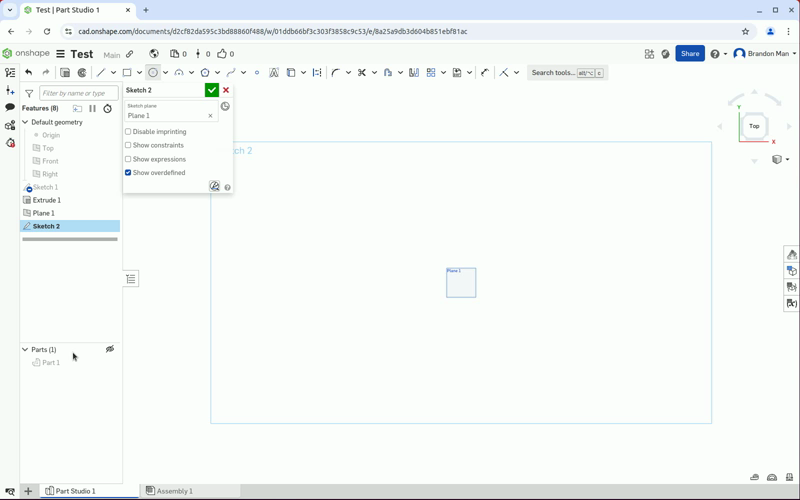
key_down(shift)
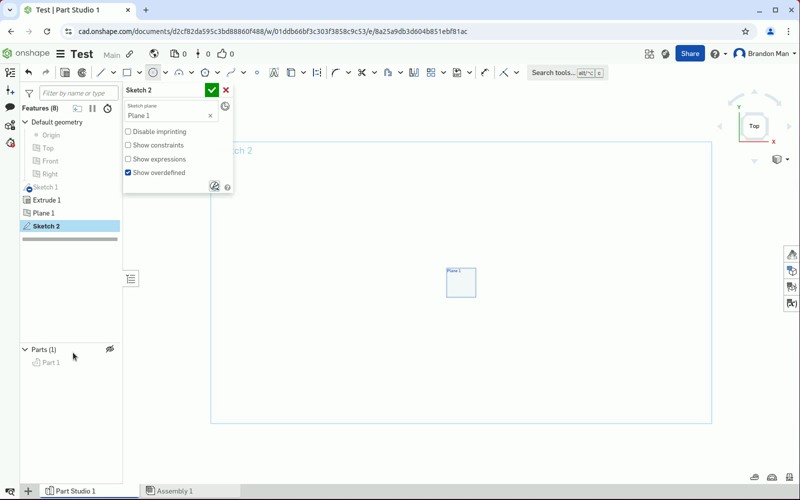
mouse_move(461, 282)
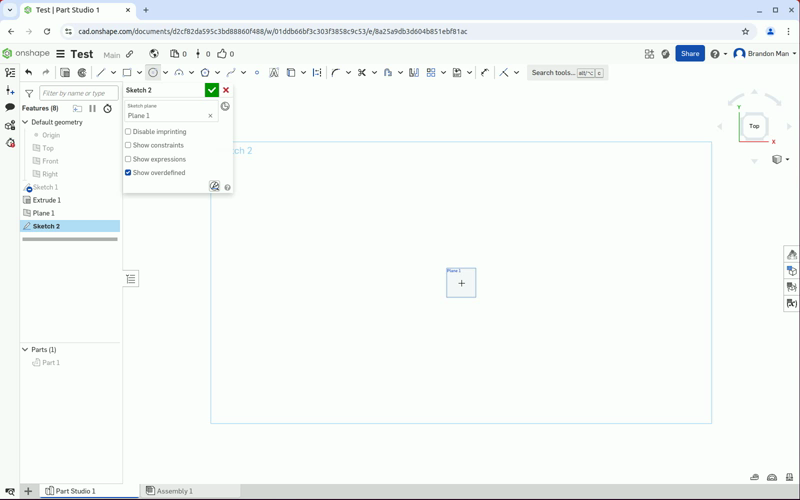
click(461, 282)
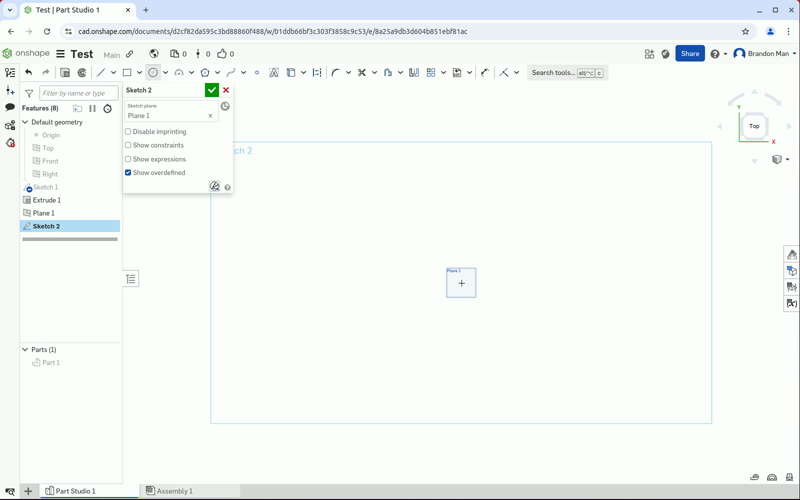
key_up(shift)
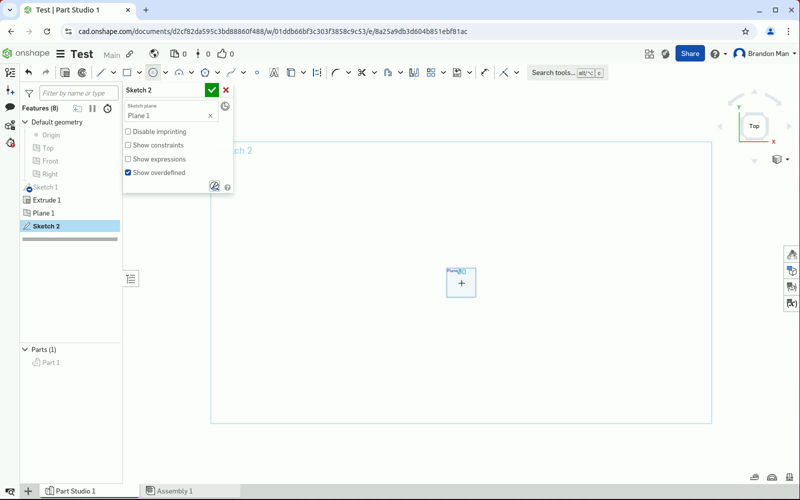
mouse_move(520, 282)
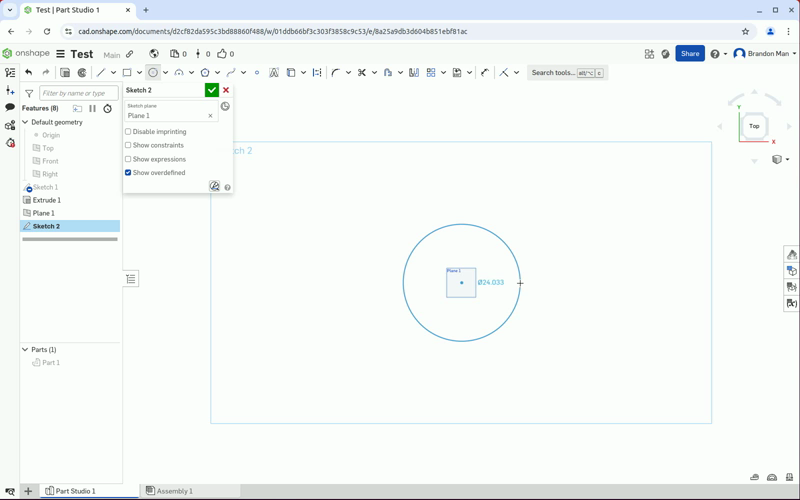
click(520, 282)
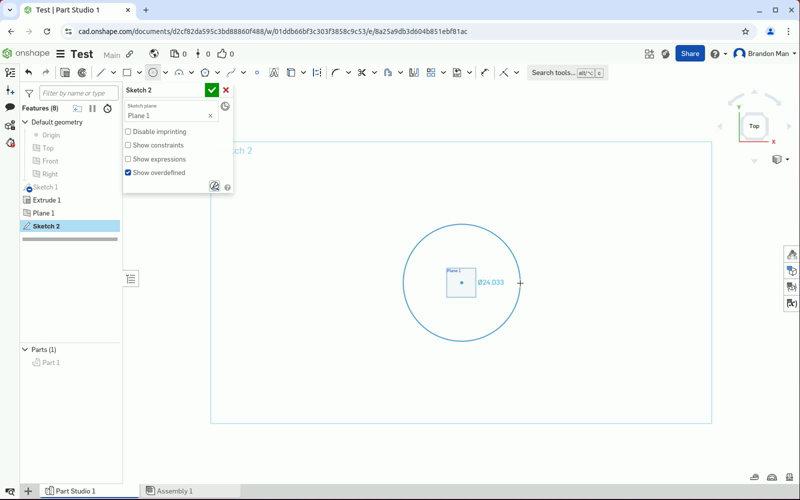
key(esc)
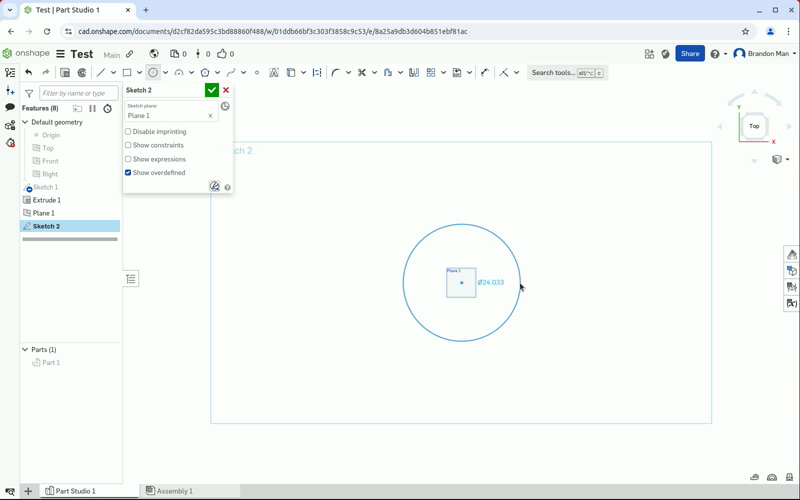
key(c)
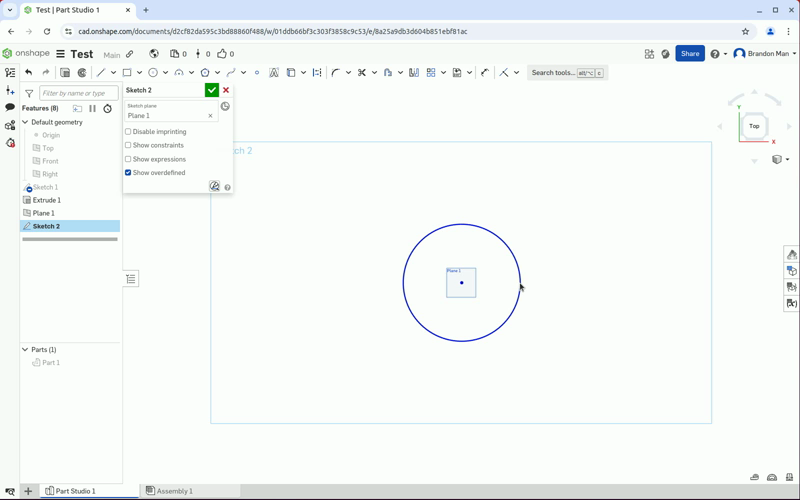
key_down(shift)
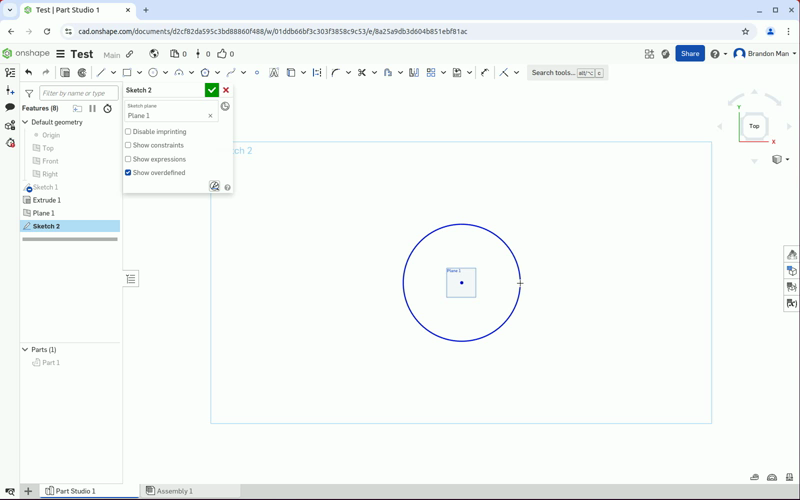
mouse_move(461, 282)
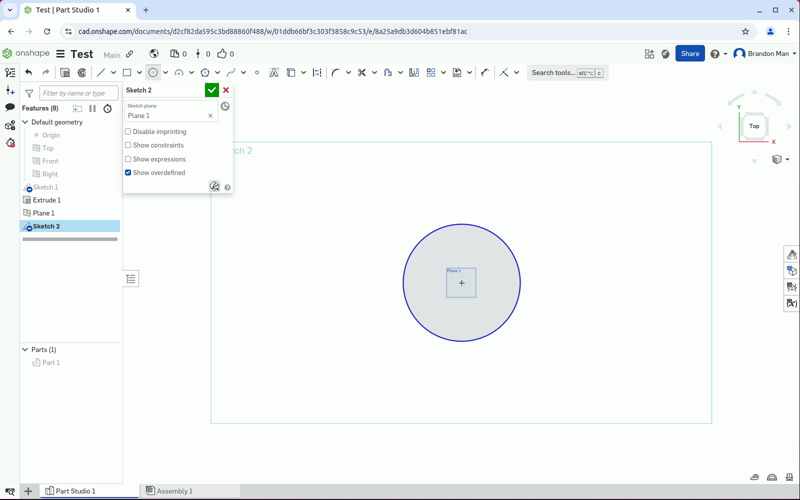
click(461, 282)
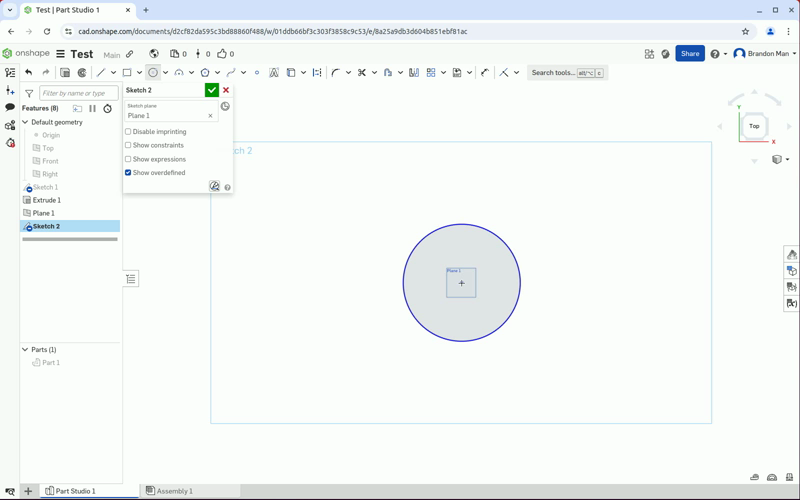
key_up(shift)
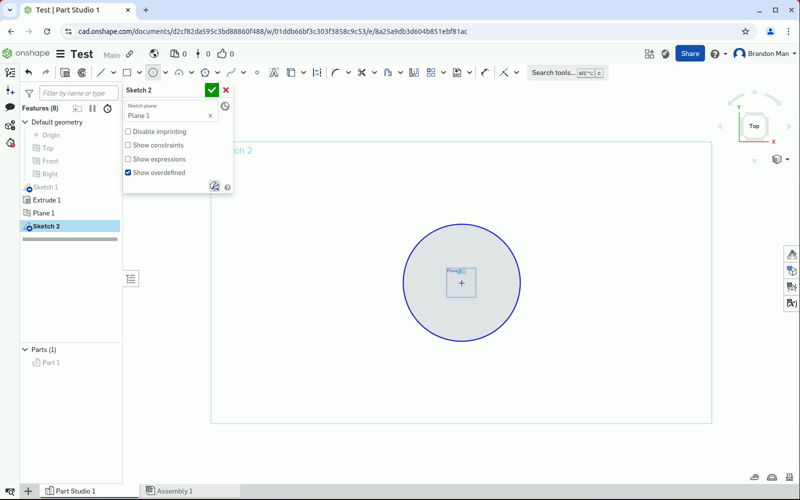
mouse_move(504, 282)
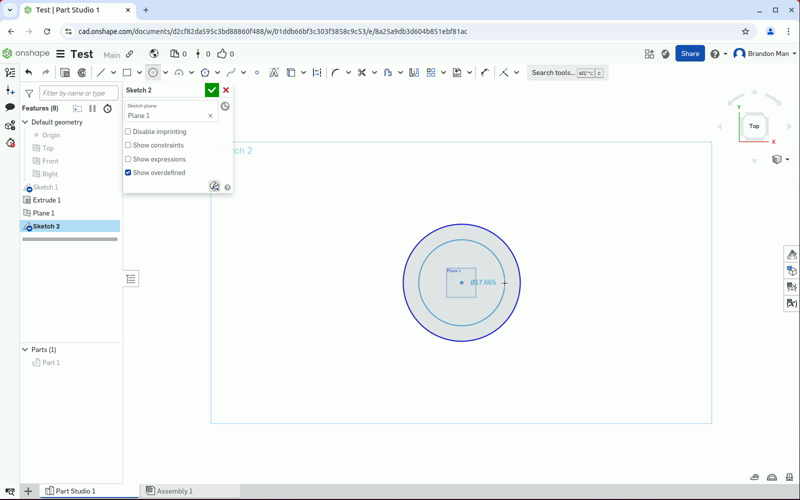
click(504, 282)
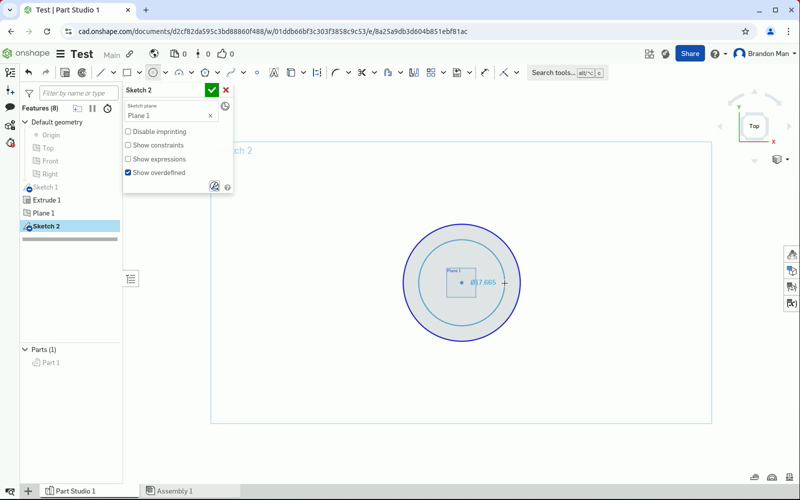
key(esc)
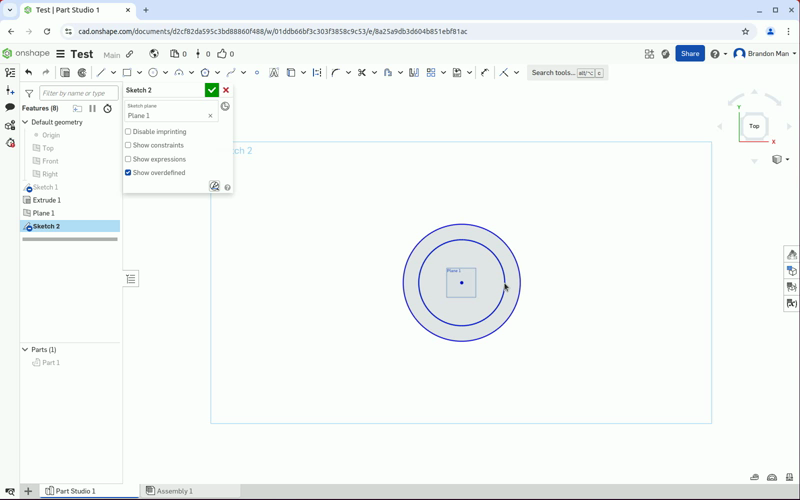
mouse_move(504, 313)
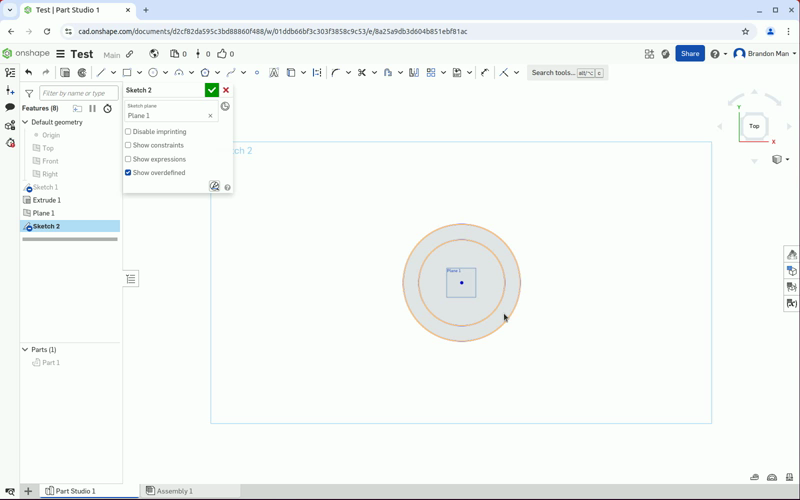
click(504, 313)
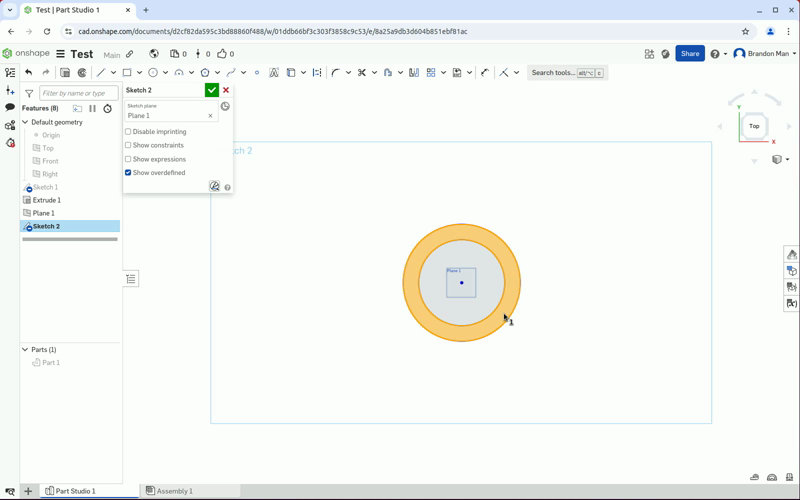
mouse_move(73, 352)
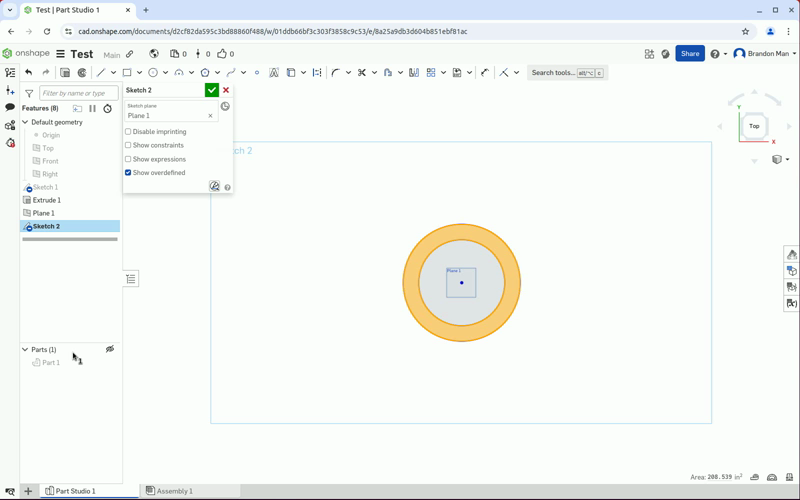
key(shift+y)
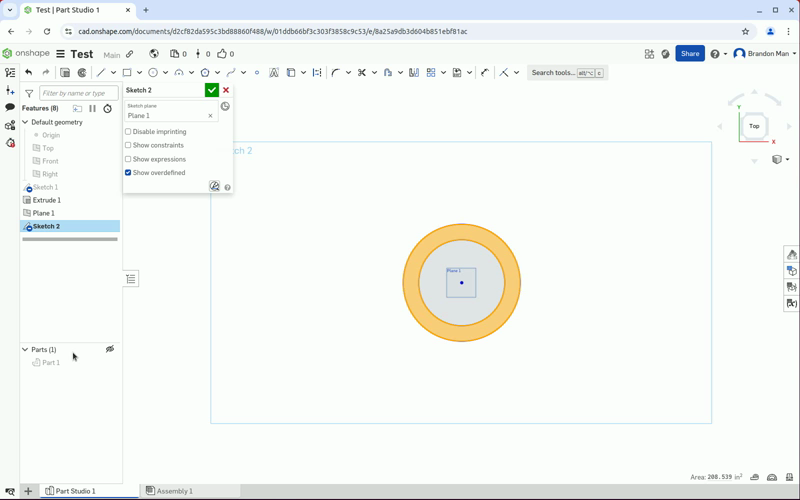
key(shift+e)
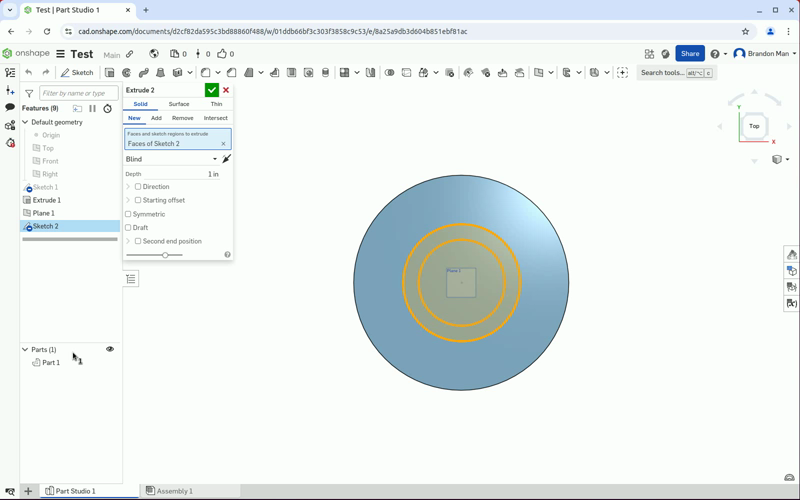
mouse_move(143, 106)
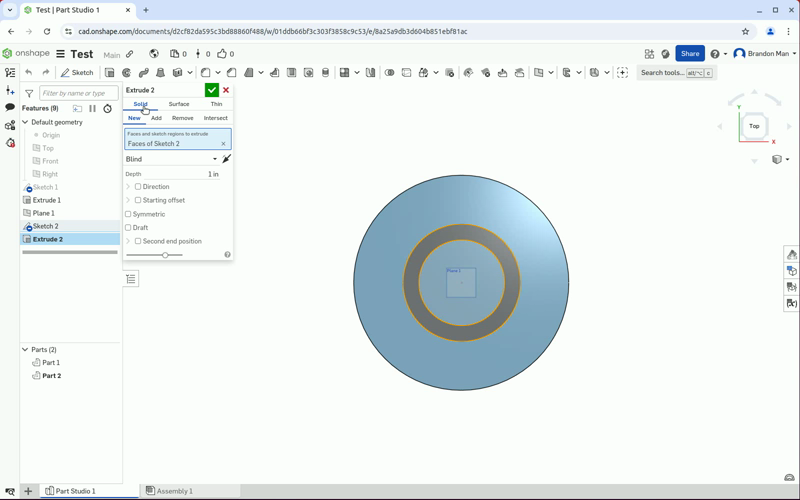
click(143, 106)
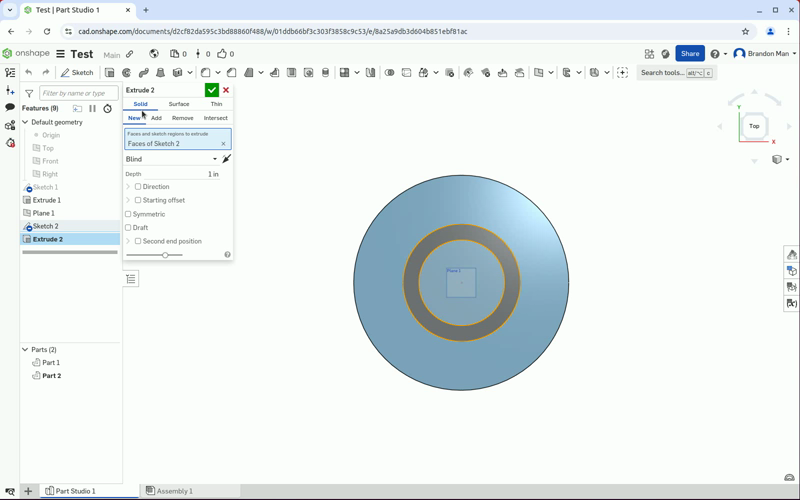
mouse_move(137, 120)
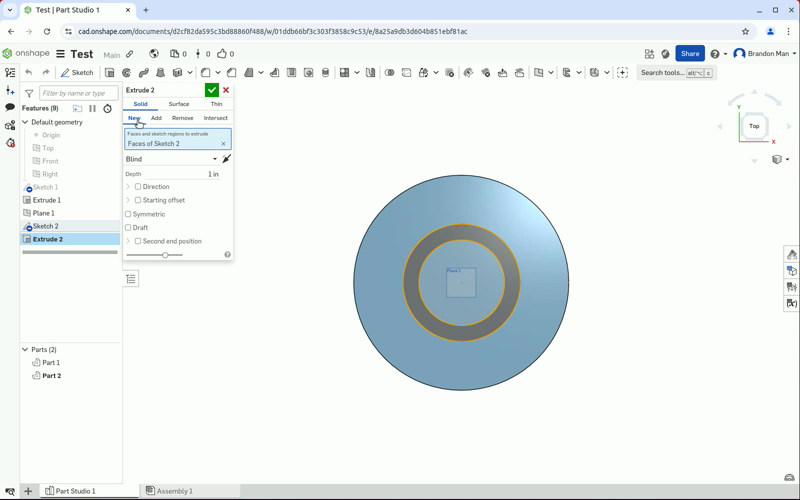
click(137, 120)
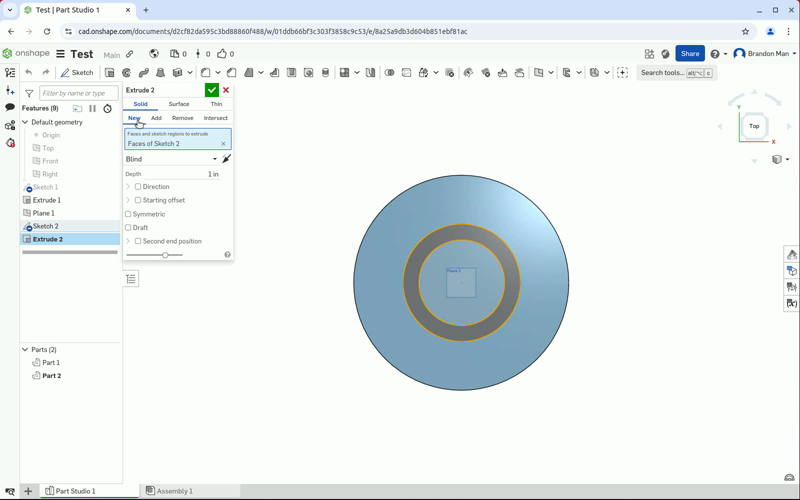
key(tab, 4)
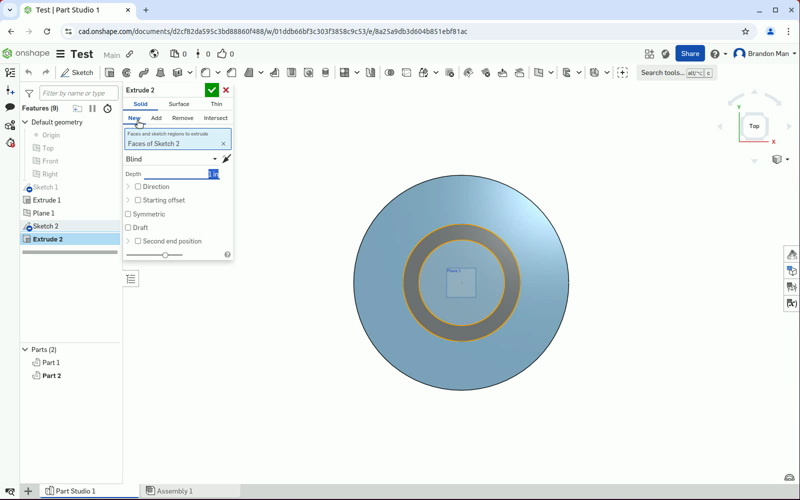
text(19.979)
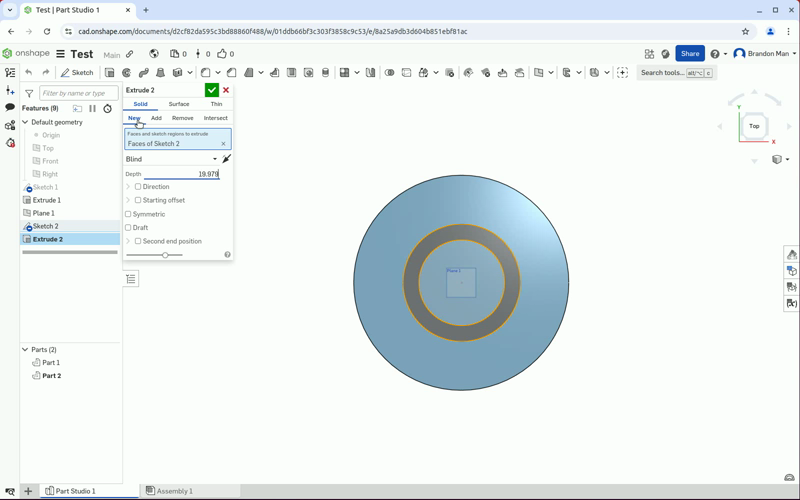
key(enter)
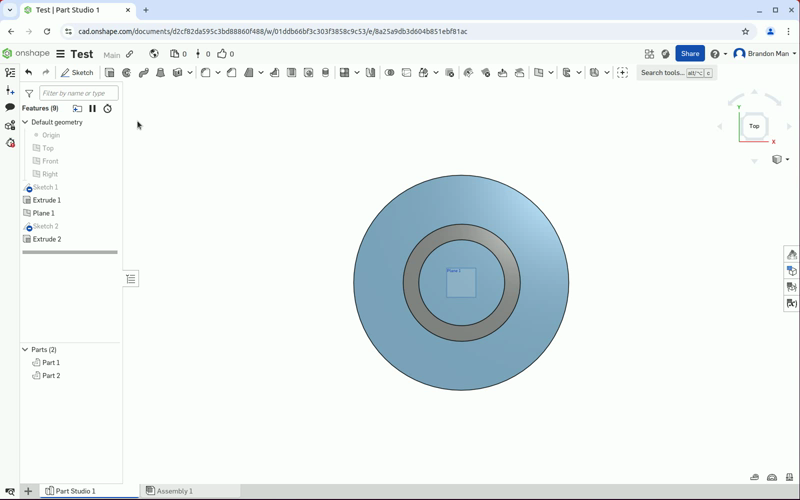
key(shift+h)
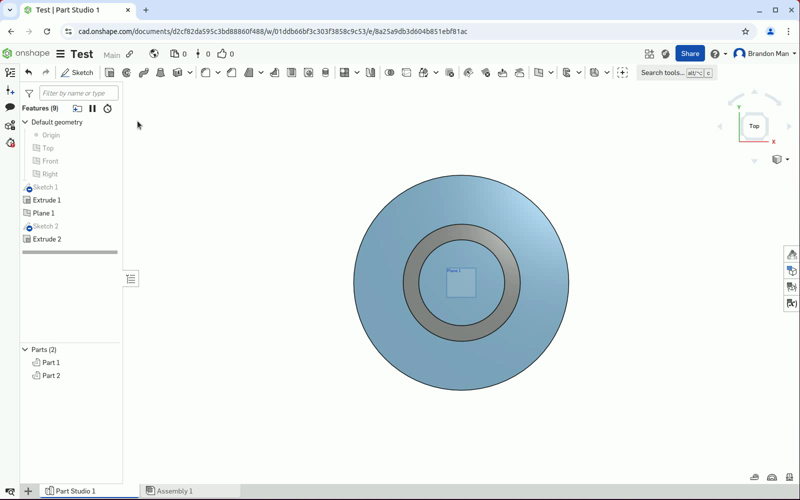
key(shift+h)
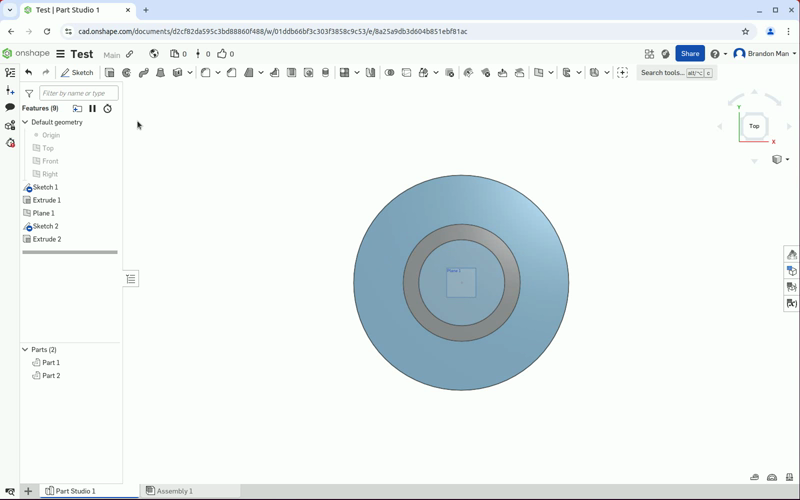
key(shift+7)
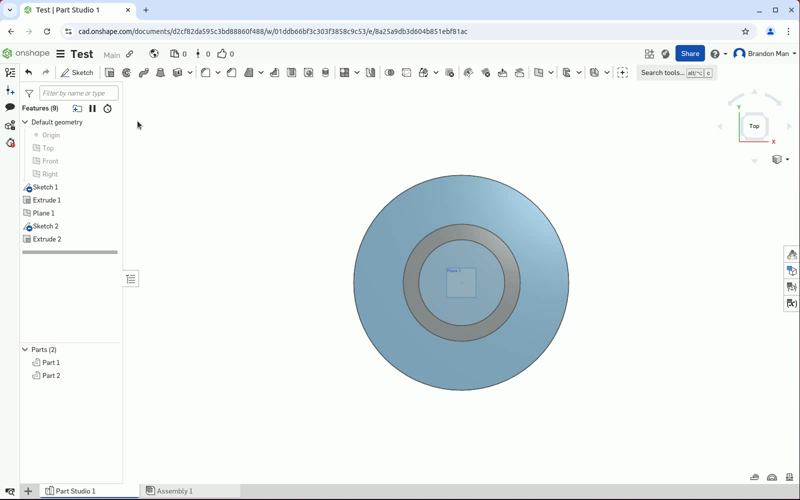
key(up, 3)
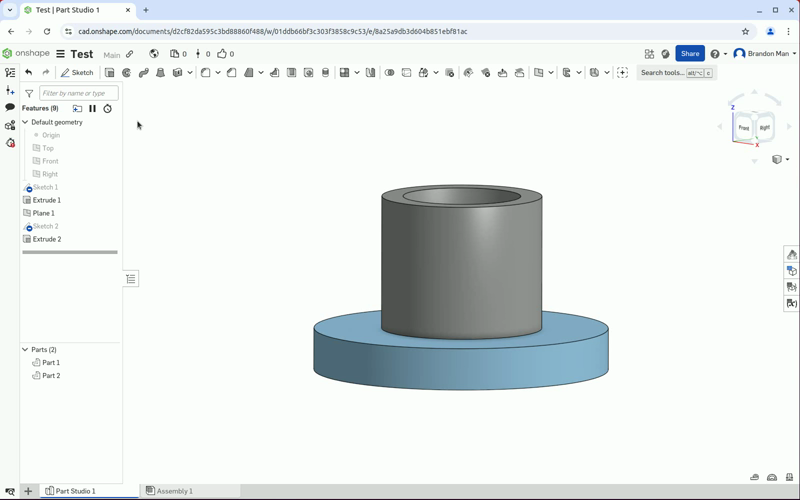
key(left, 3)
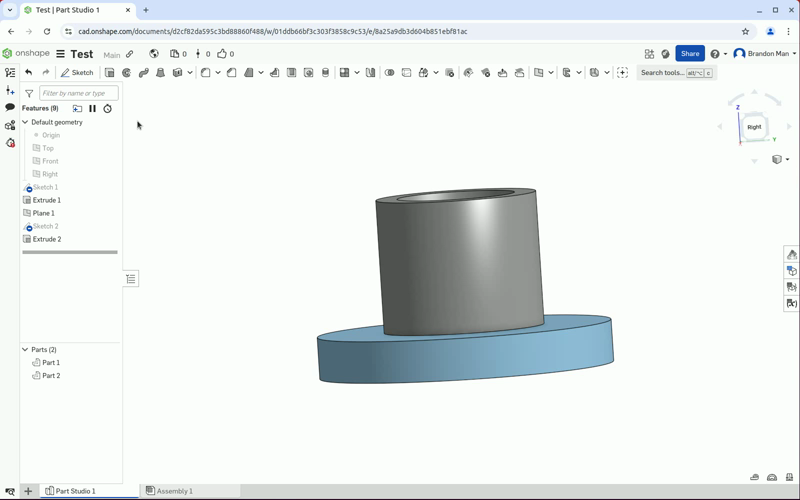
key(right, 3)
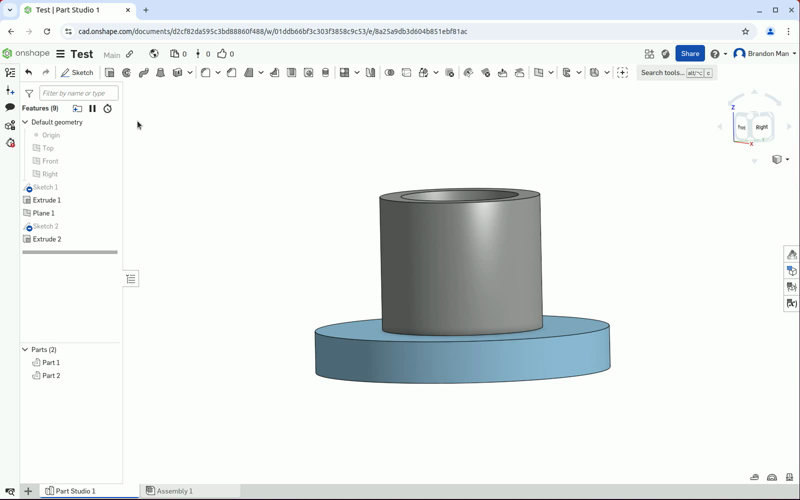
key(down, 3)
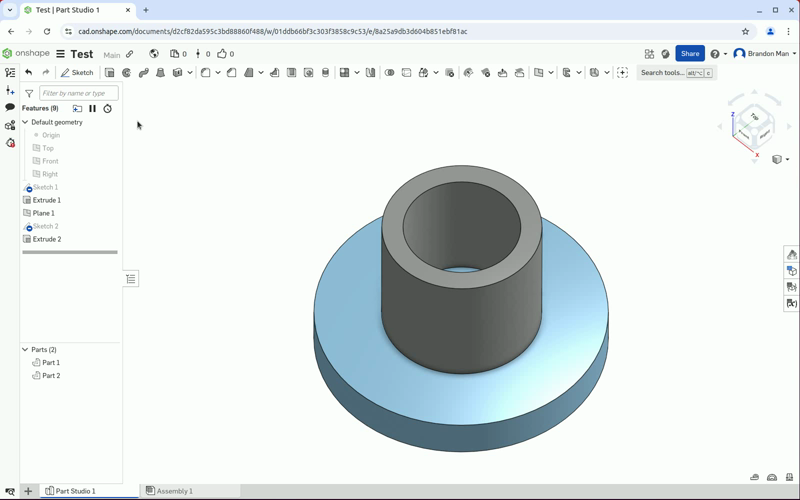
mouse_move(73, 189)
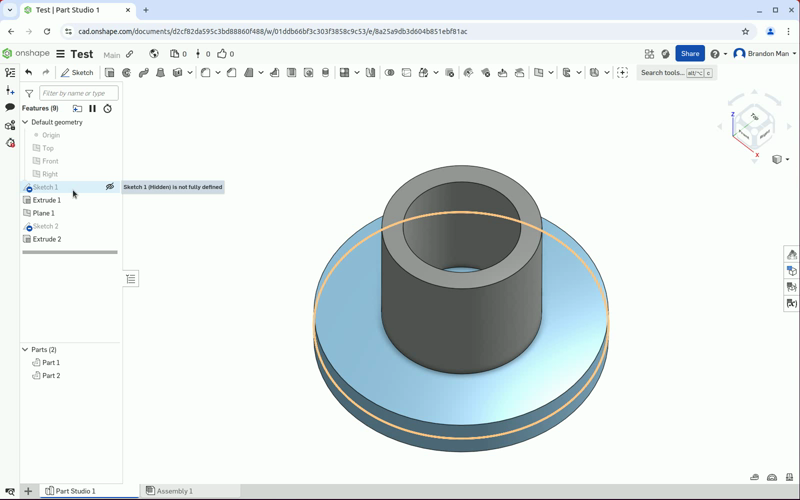
click(73, 189)